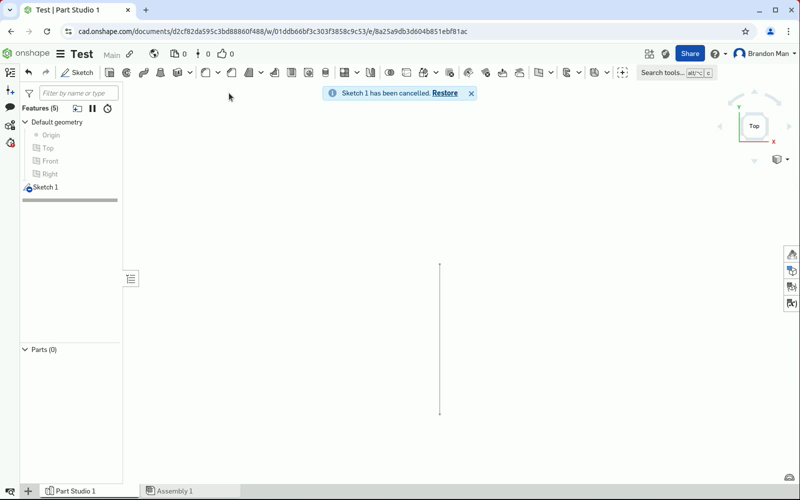
key(shift+h)
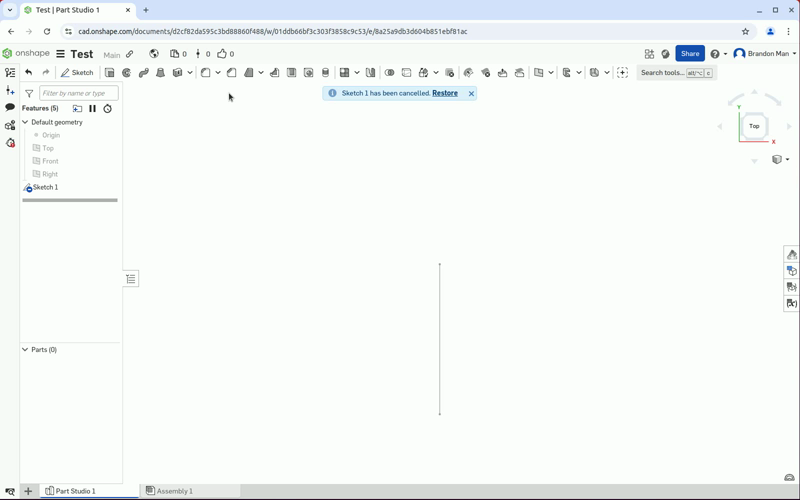
key(shift+s)
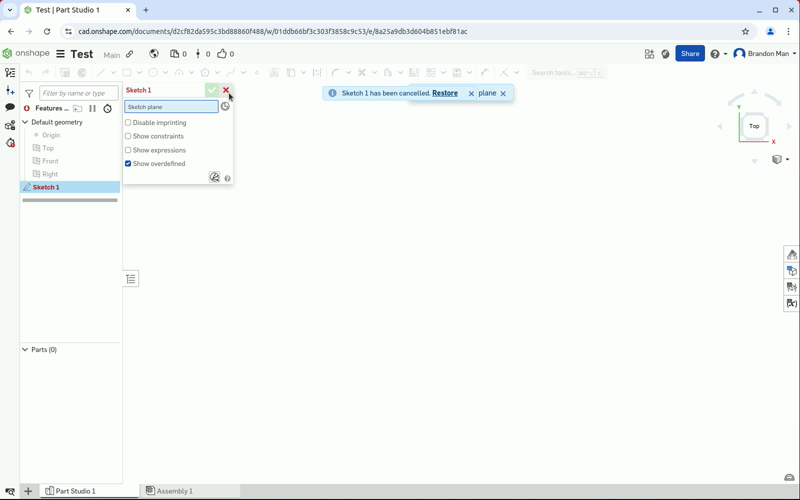
mouse_move(73, 150)
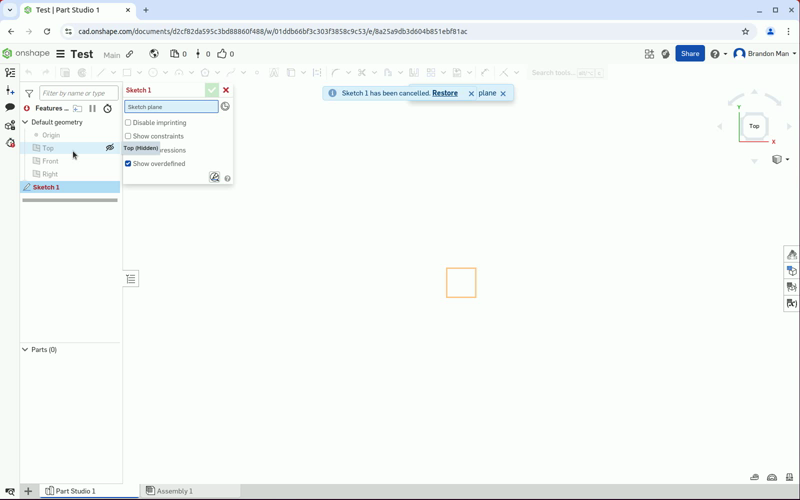
click(73, 150)
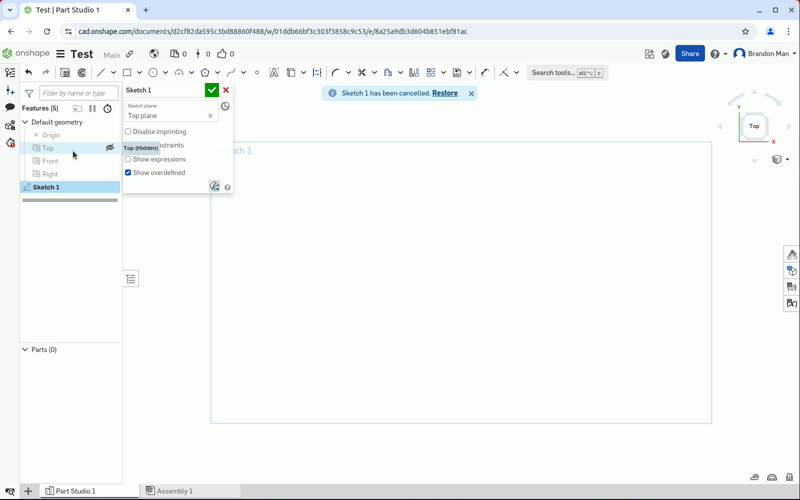
mouse_move(73, 352)
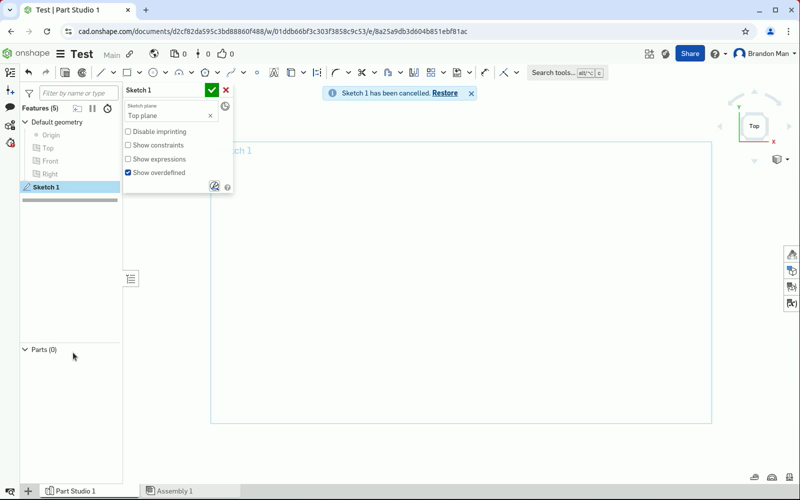
key(y)
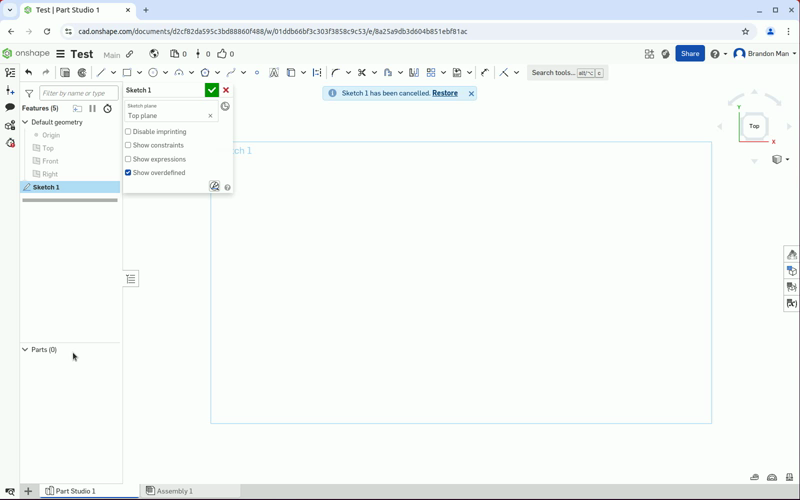
key(l)
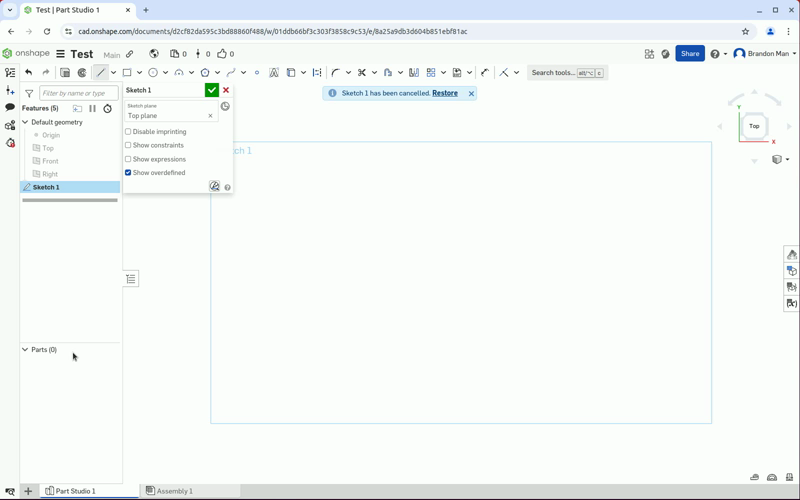
key_down(shift)
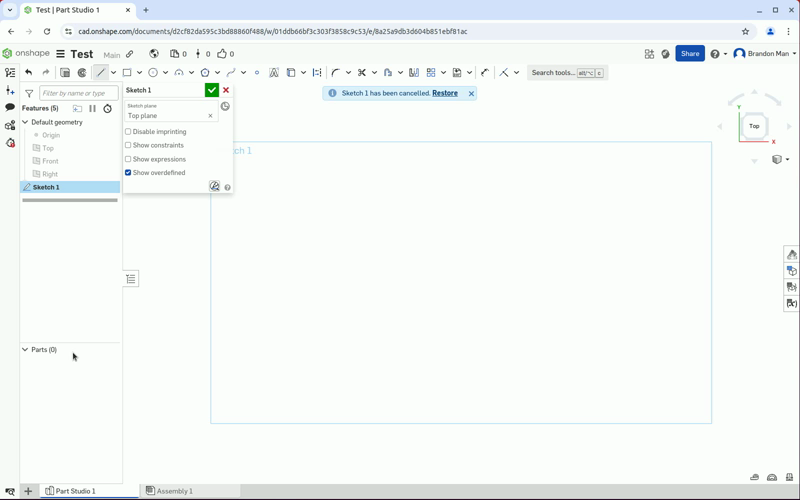
mouse_move(348, 388)
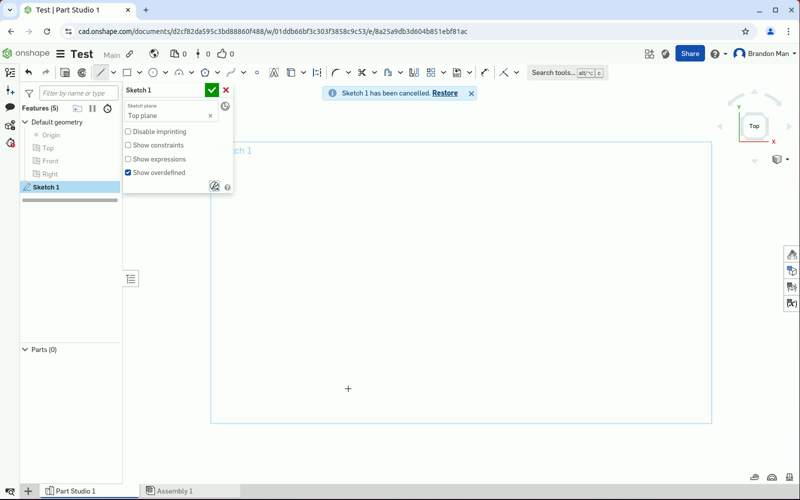
click(348, 388)
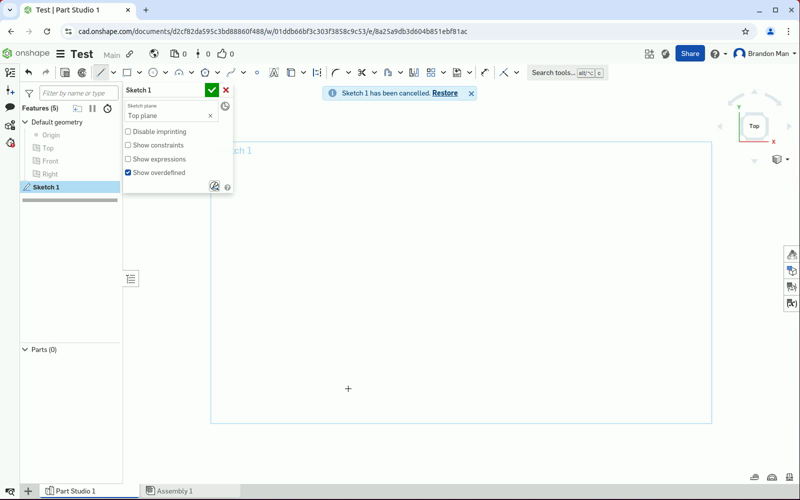
key_up(shift)
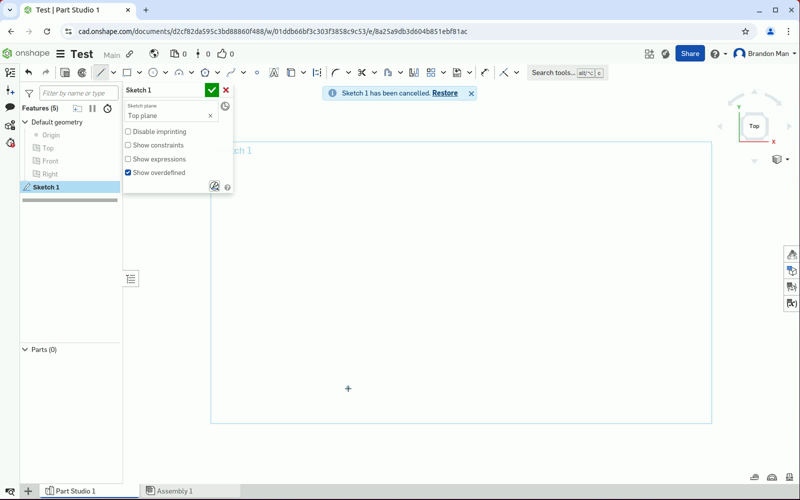
key_down(shift)
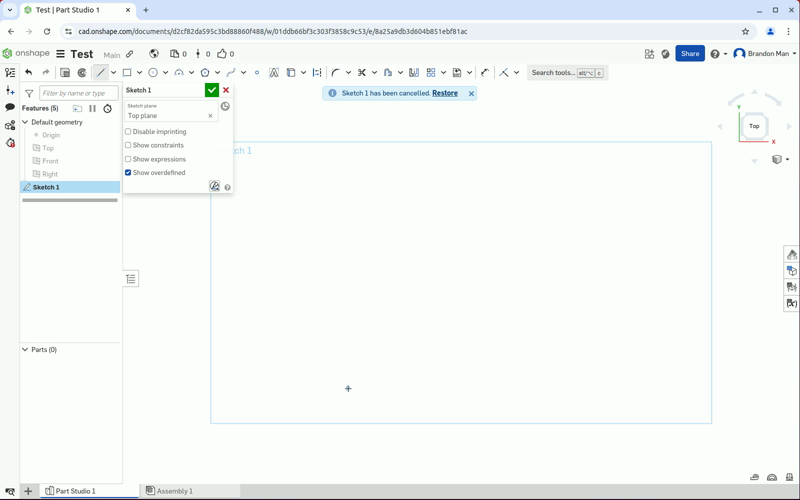
mouse_move(572, 388)
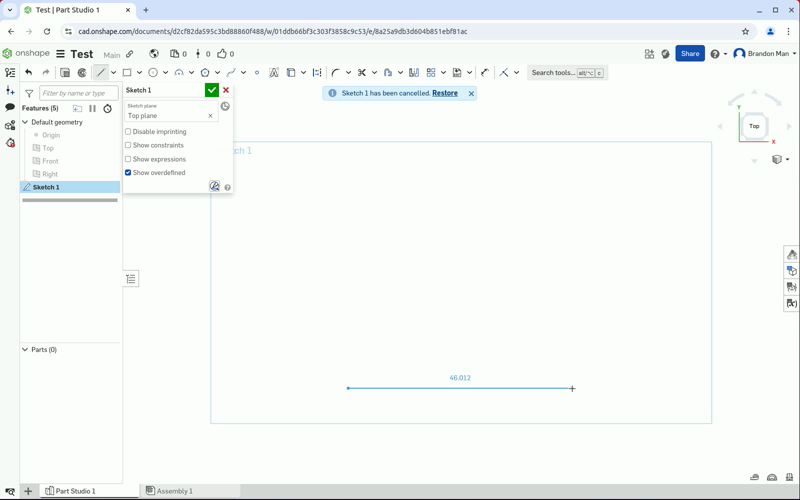
click(572, 388)
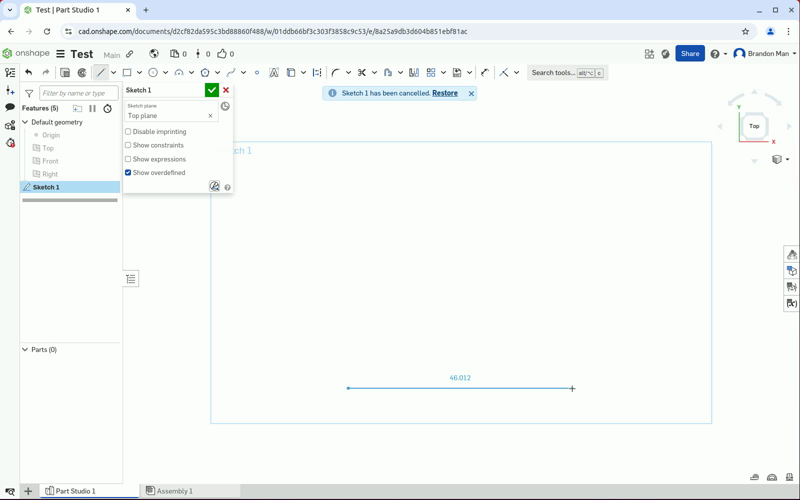
key_up(shift)
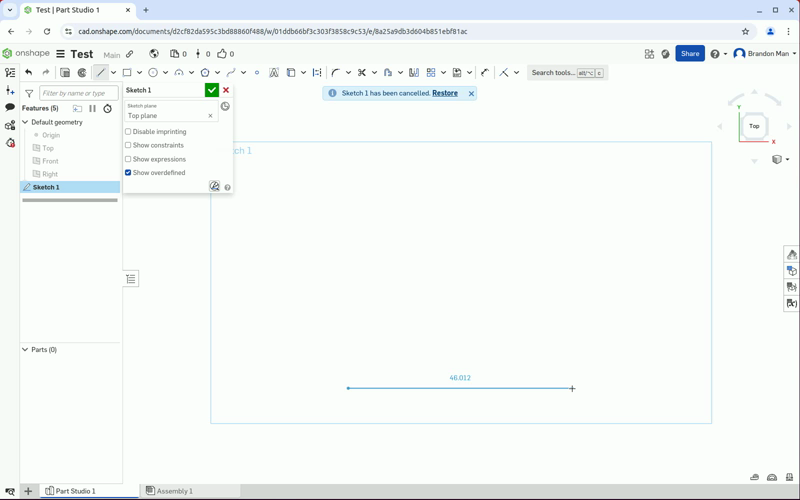
key_down(shift)
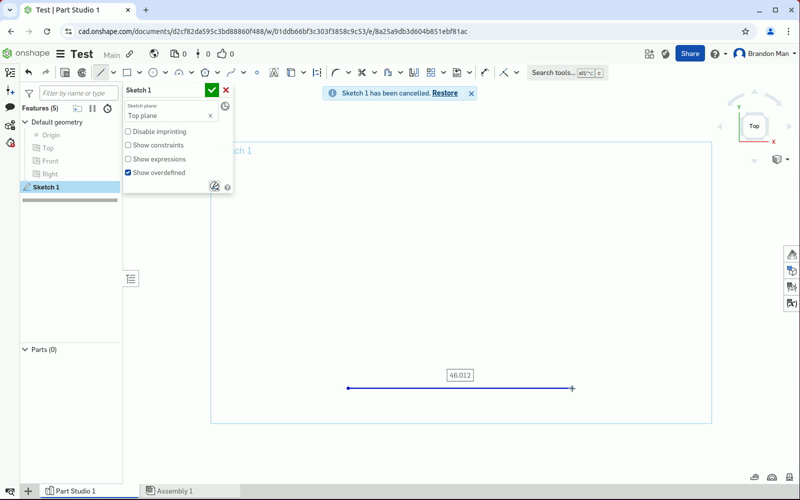
mouse_move(572, 178)
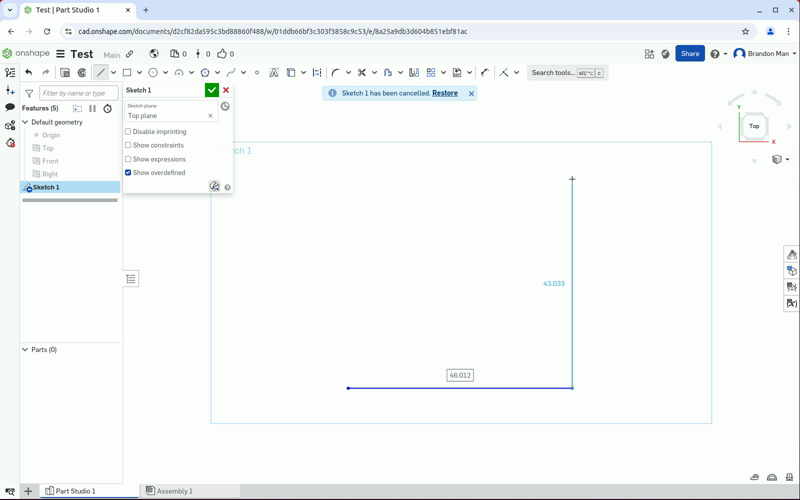
click(572, 178)
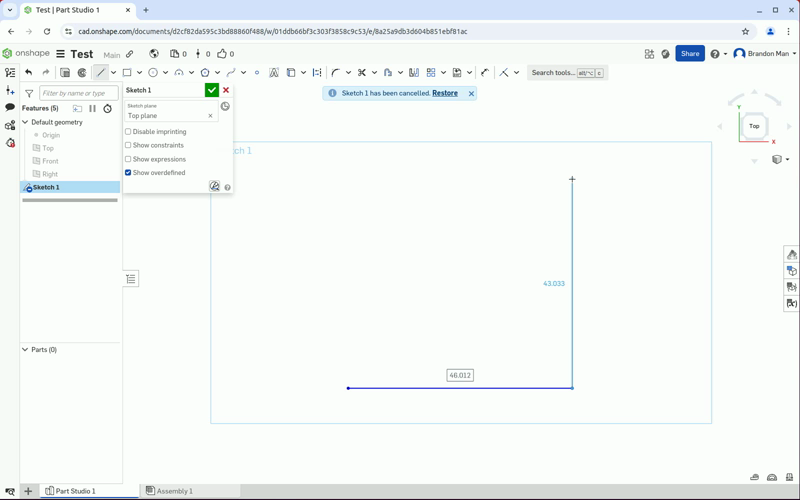
key_up(shift)
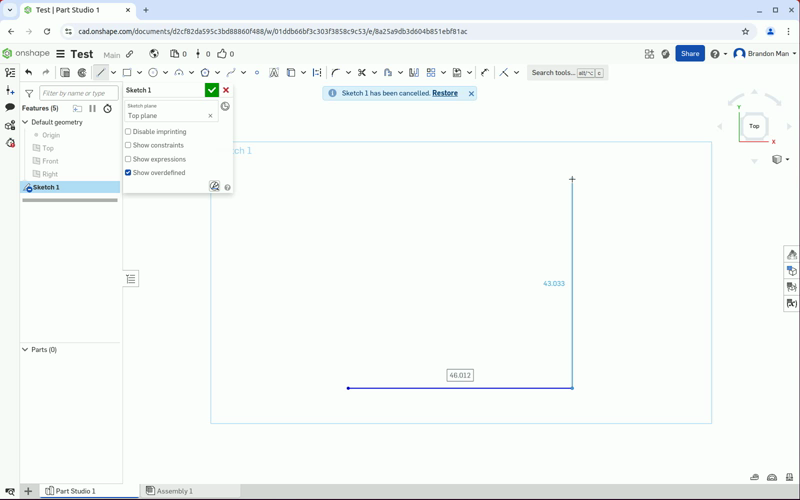
key_down(shift)
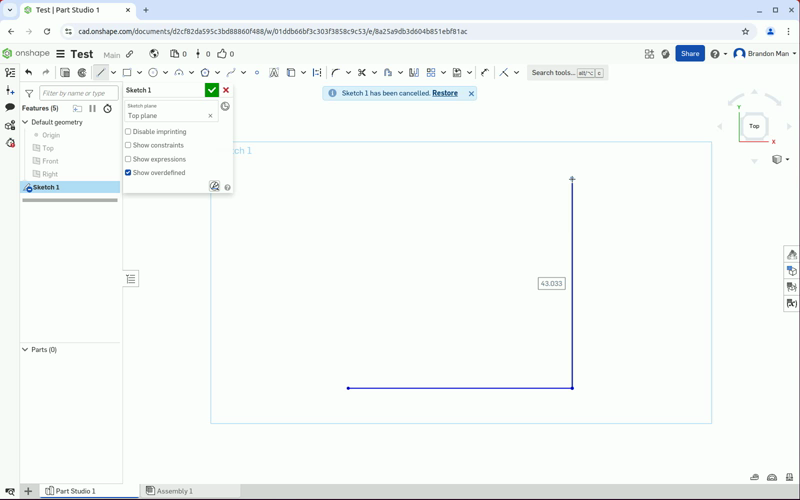
mouse_move(348, 178)
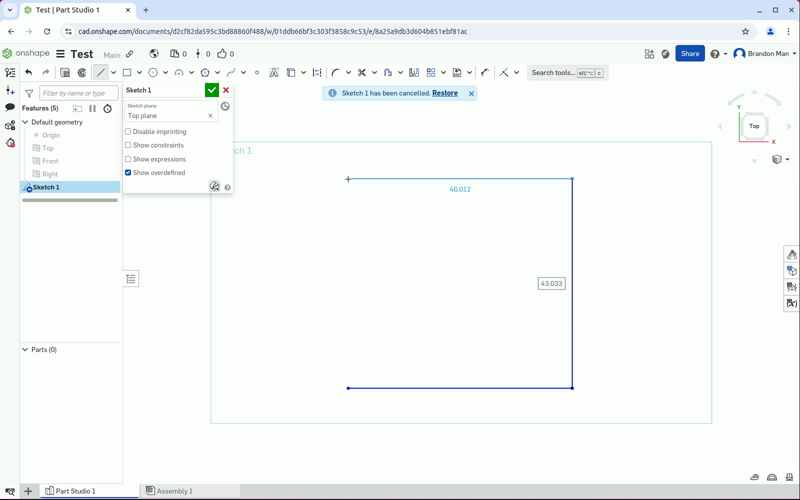
click(348, 178)
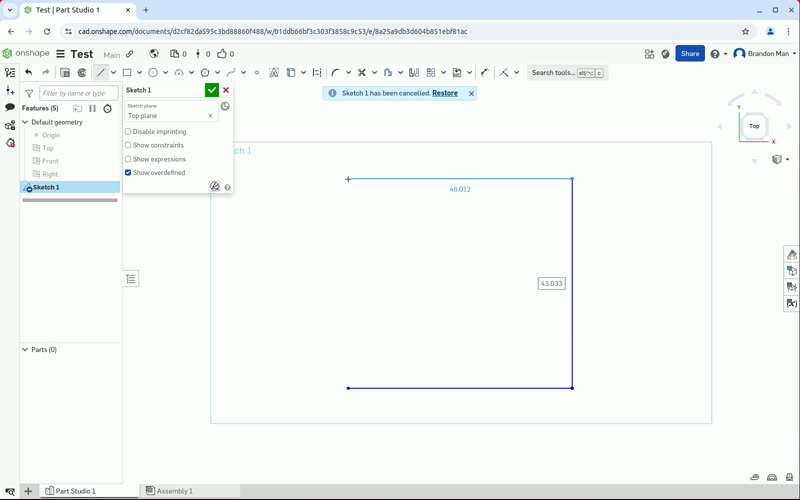
key_up(shift)
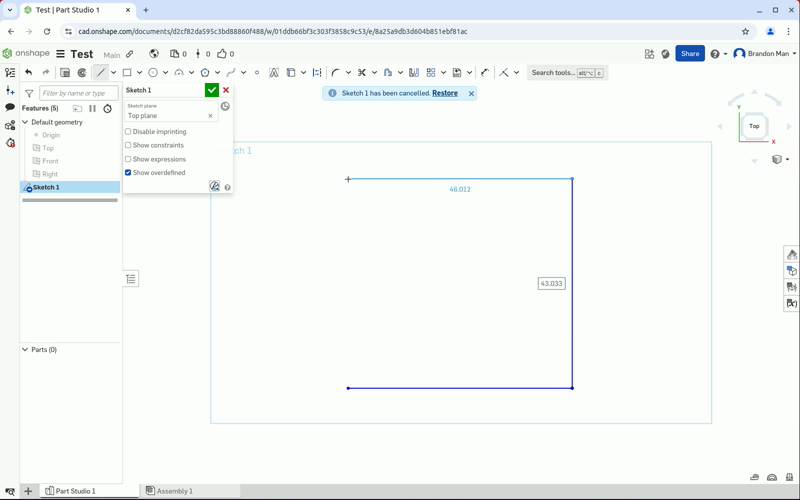
key_down(shift)
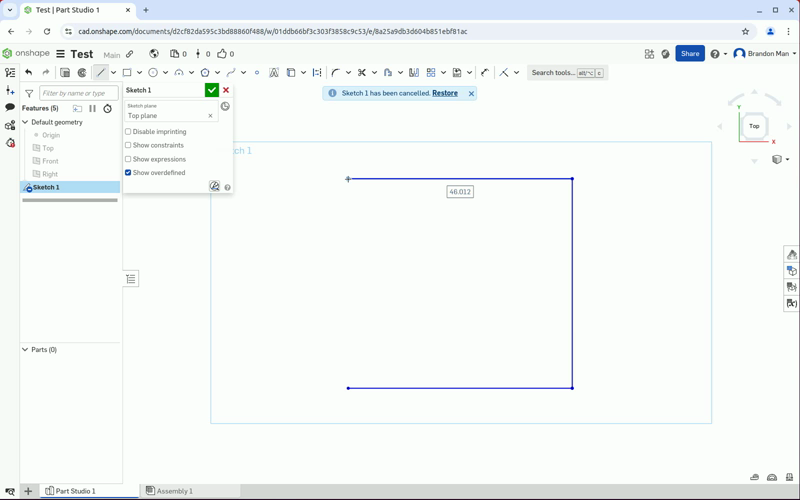
mouse_move(348, 388)
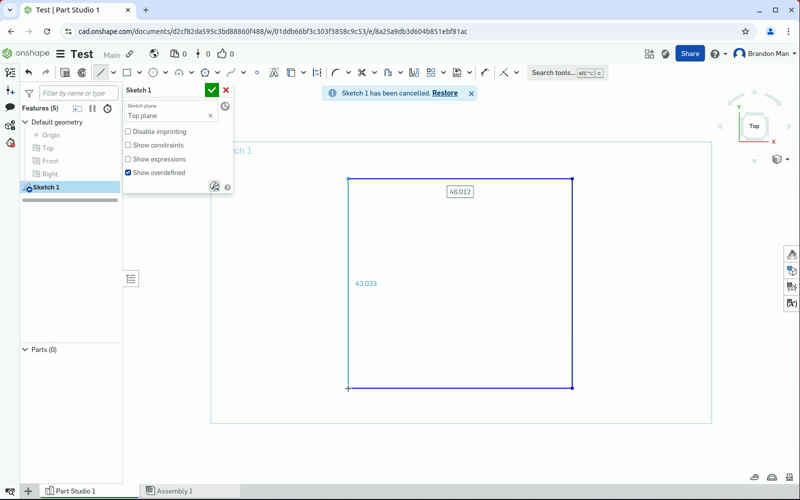
key_up(shift)
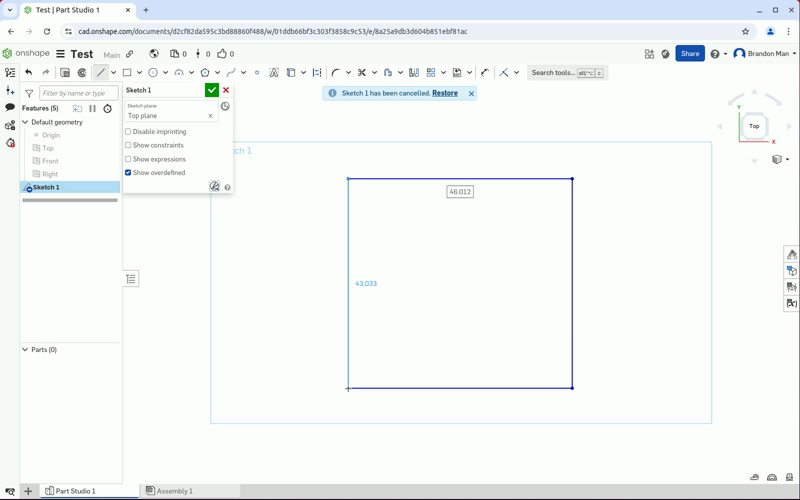
click(348, 388)
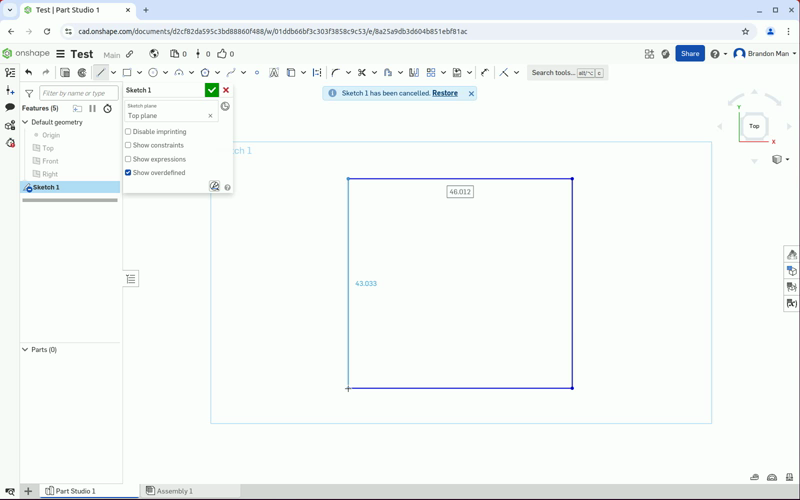
key(esc)
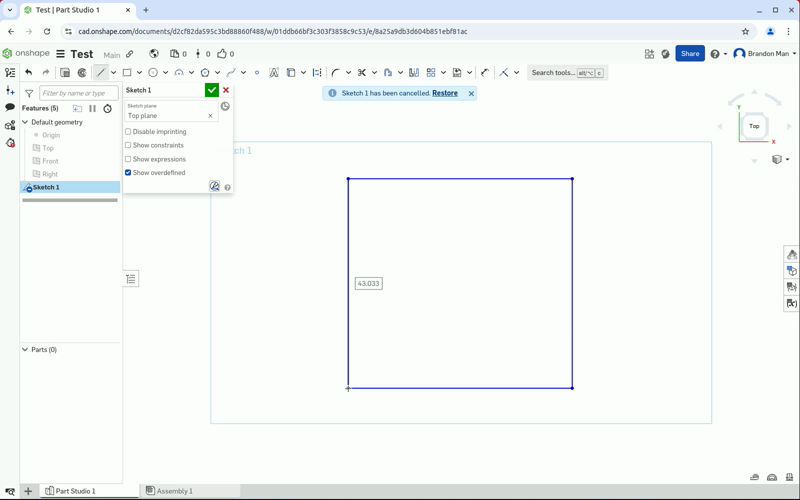
mouse_move(497, 271)
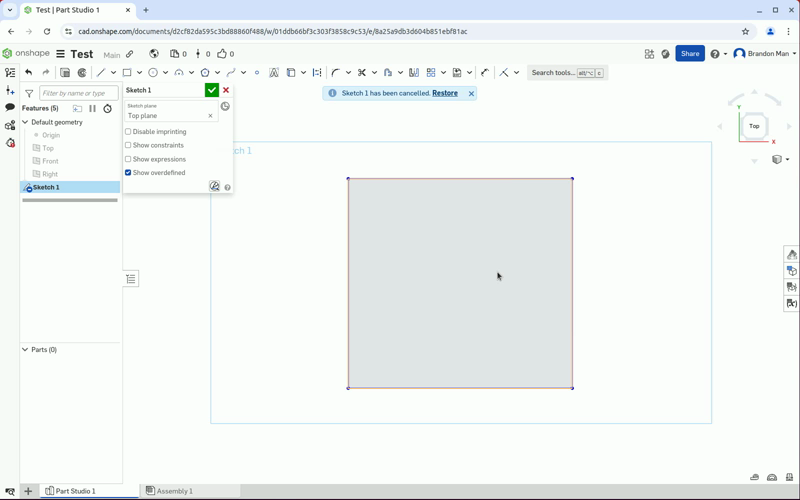
click(497, 271)
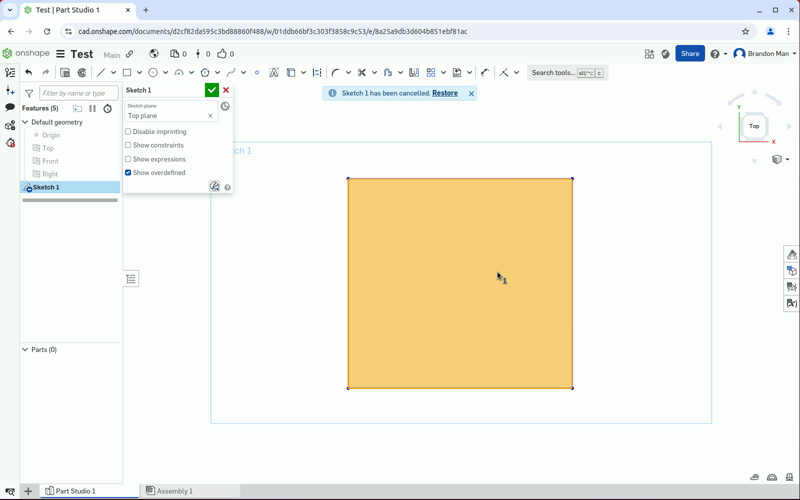
mouse_move(73, 352)
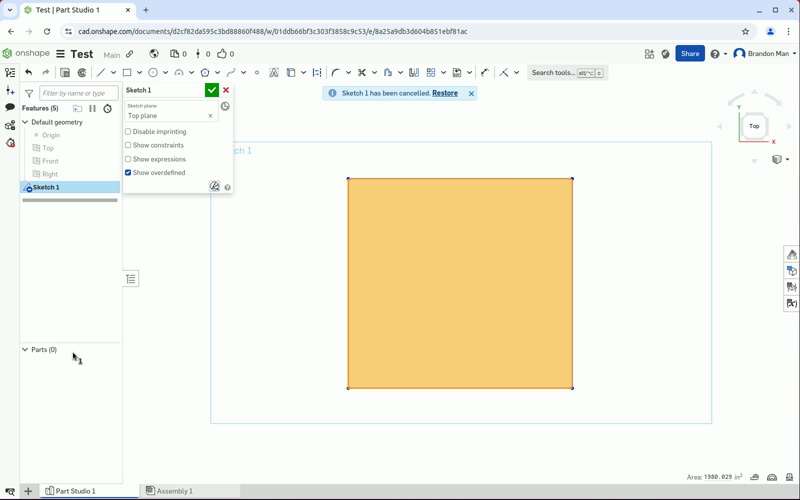
key(shift+y)
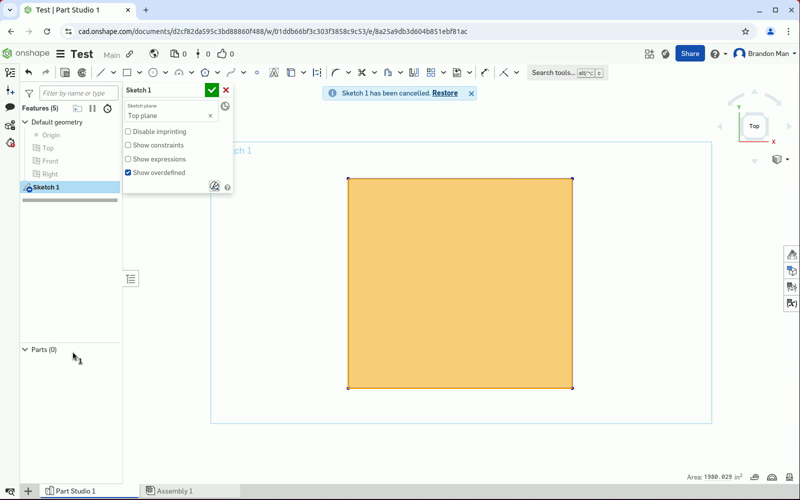
key(shift+e)
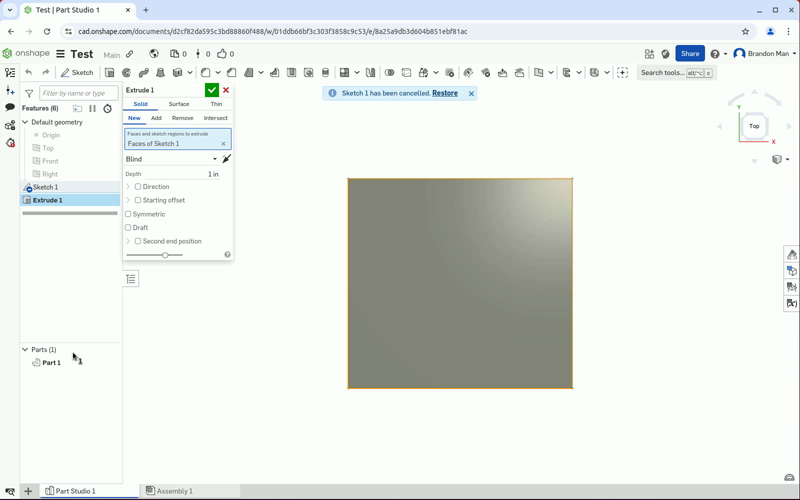
mouse_move(143, 106)
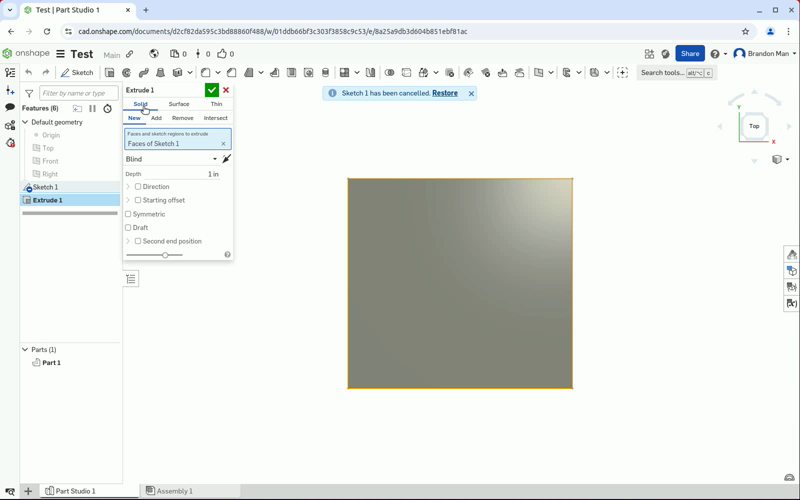
click(143, 106)
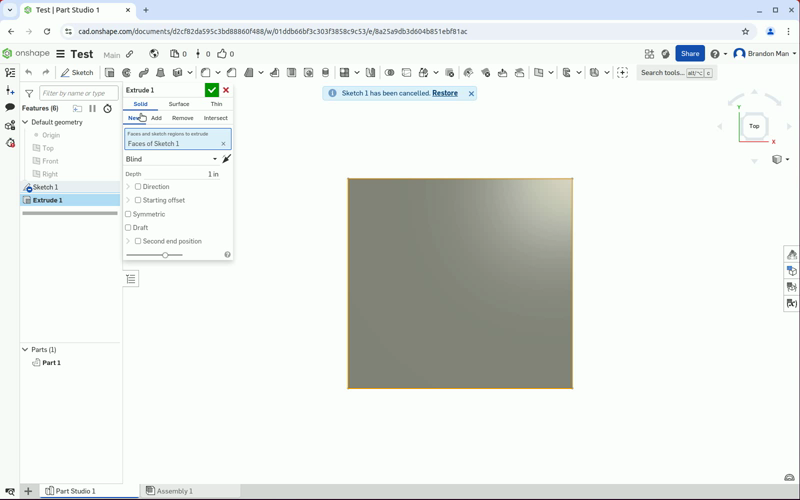
mouse_move(137, 120)
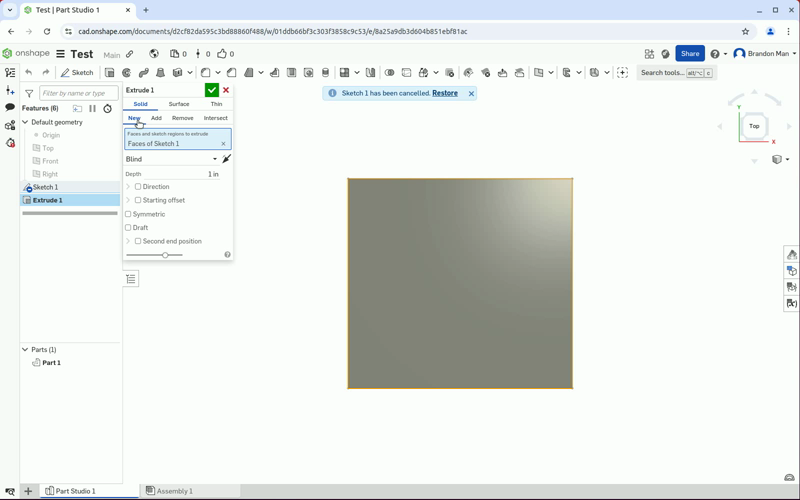
click(137, 120)
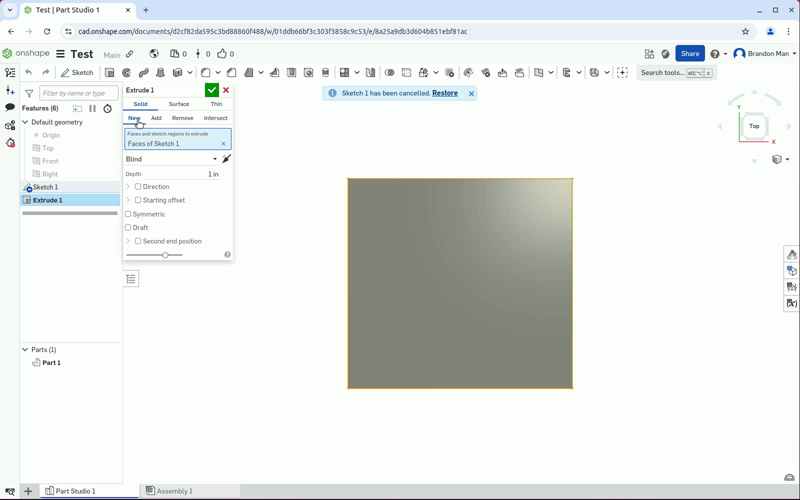
key(tab, 4)
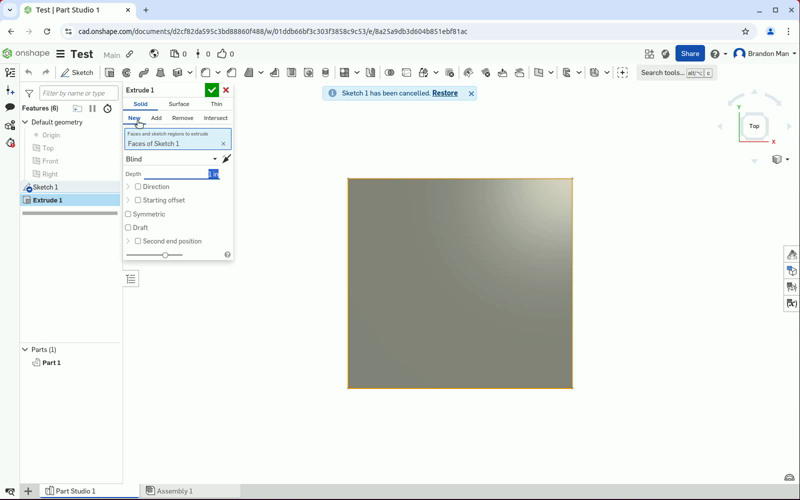
text(13.721)
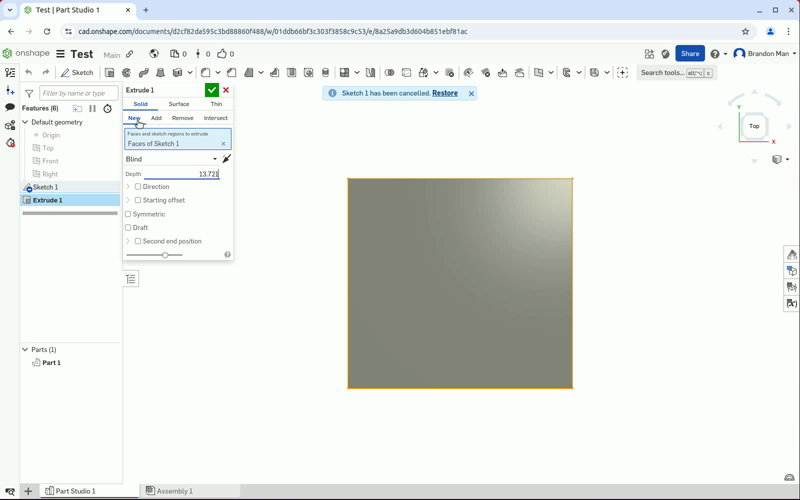
key(enter)
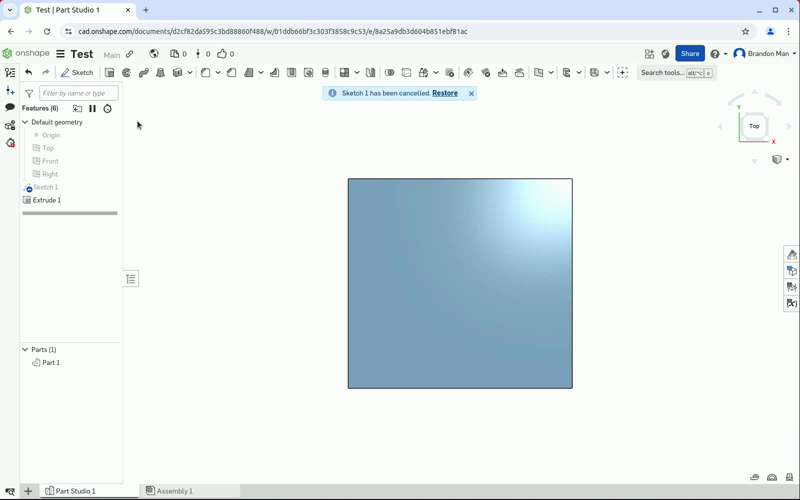
key(shift+h)
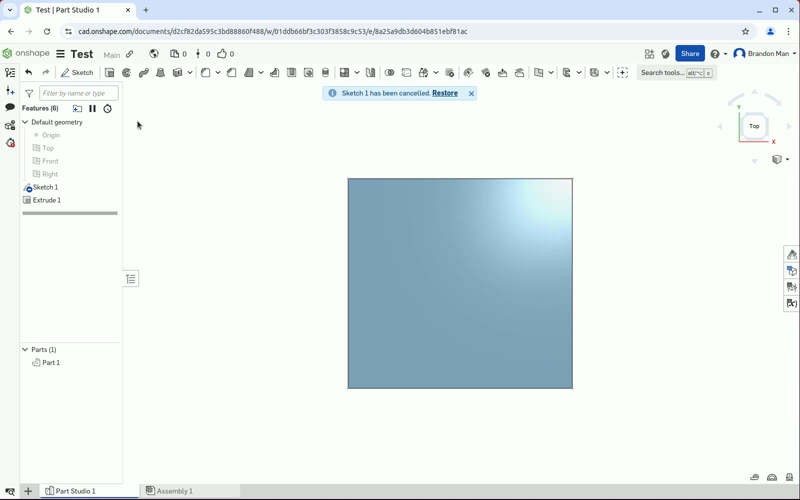
key(shift+h)
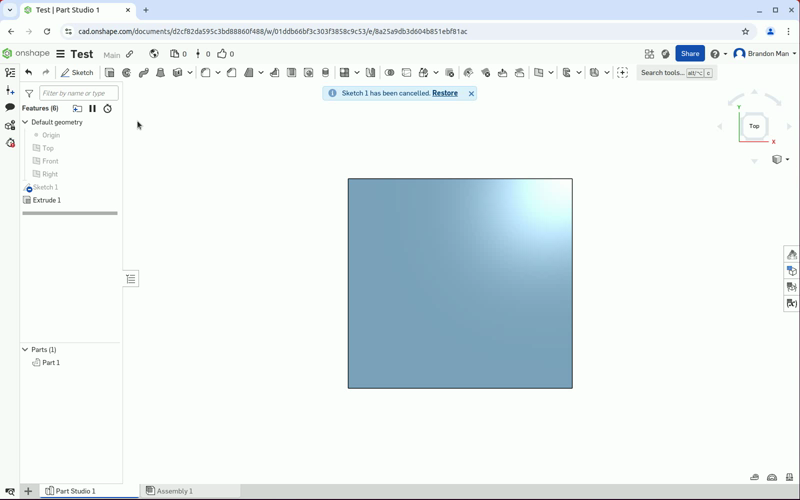
mouse_move(73, 189)
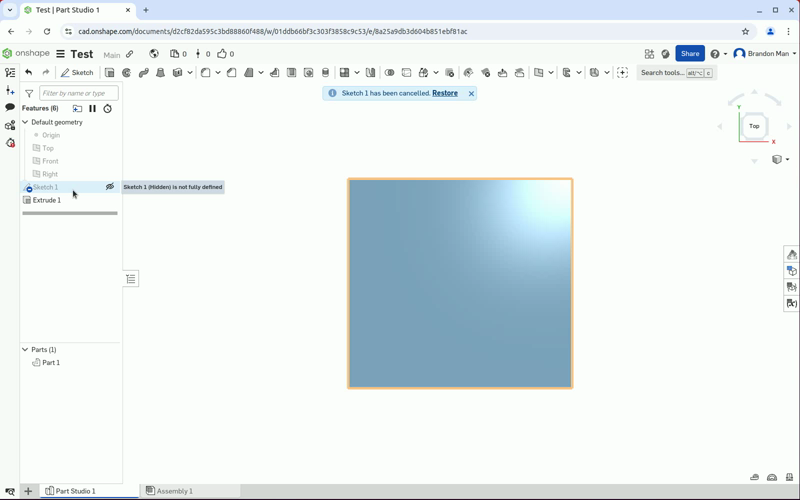
click(73, 189)
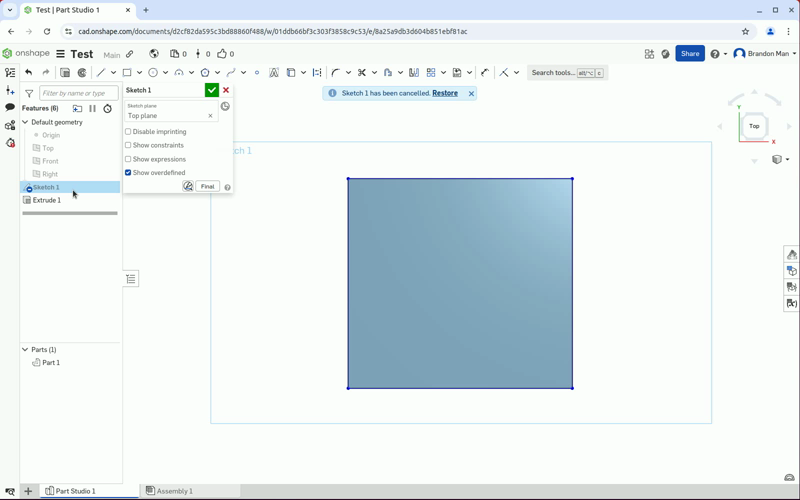
mouse_move(229, 92)
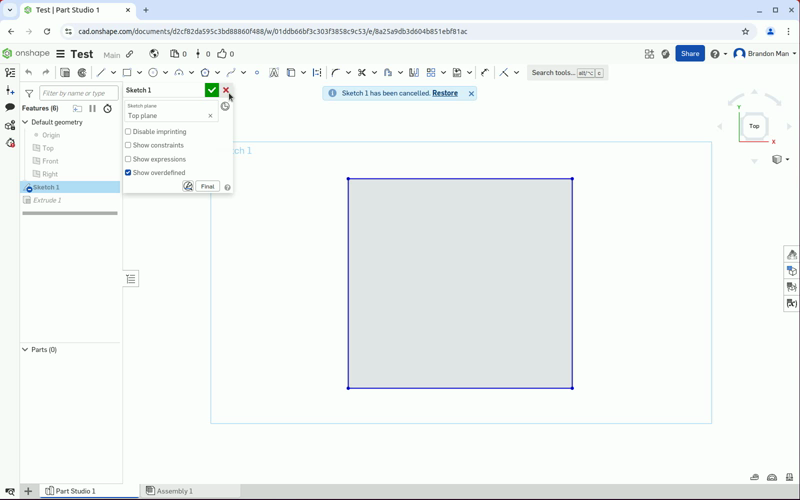
click(229, 92)
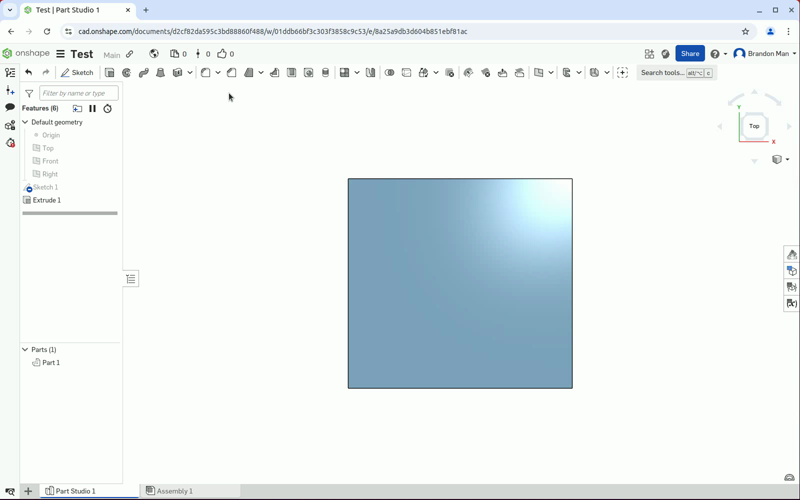
mouse_move(541, 75)
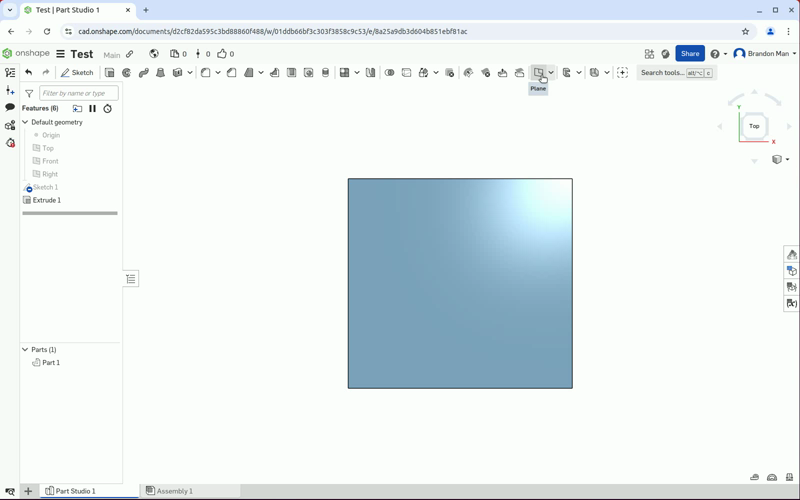
click(541, 75)
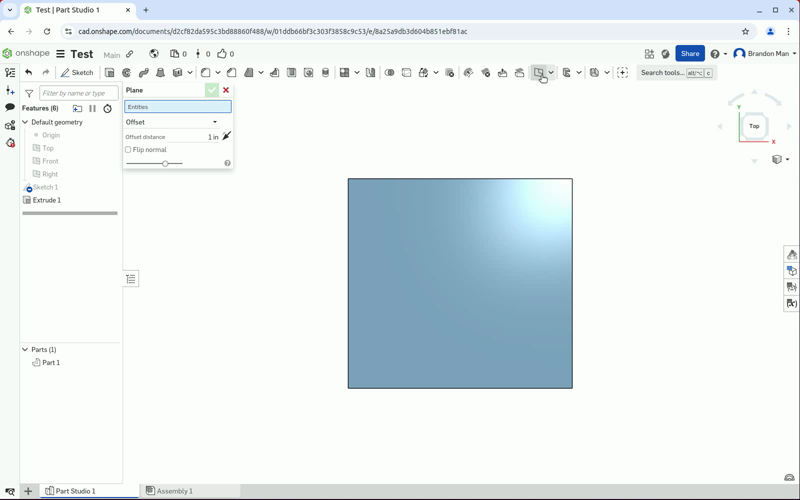
mouse_move(73, 150)
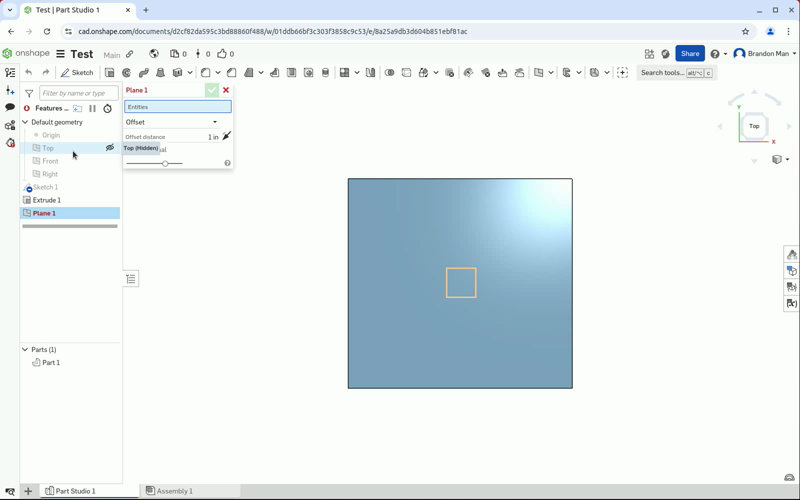
click(73, 150)
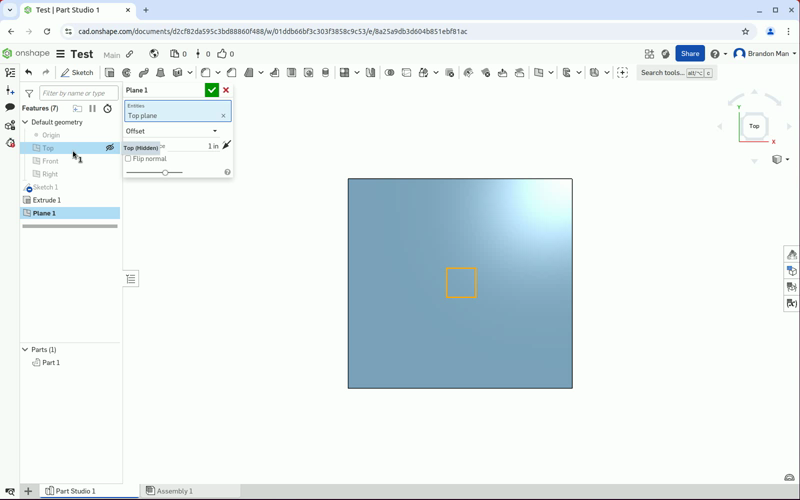
key(tab, 2)
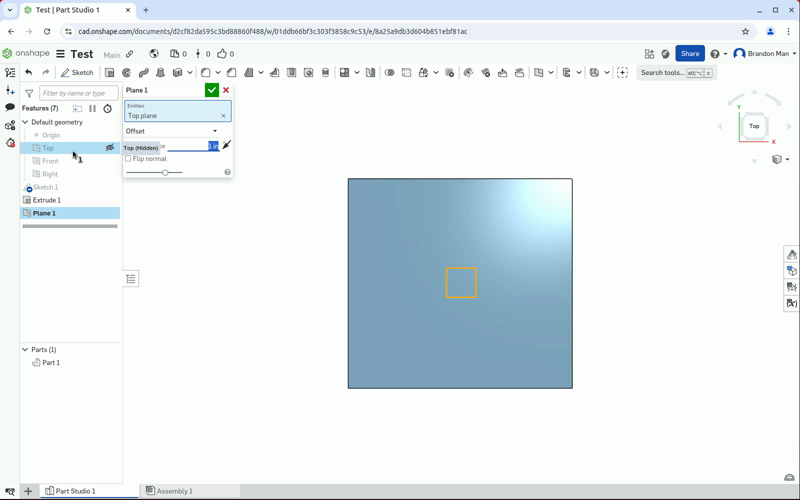
text(13.711)
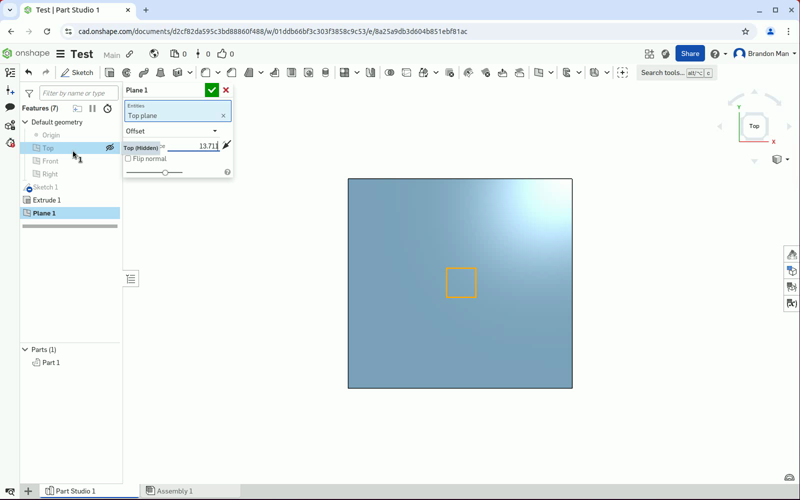
key(enter, 2)
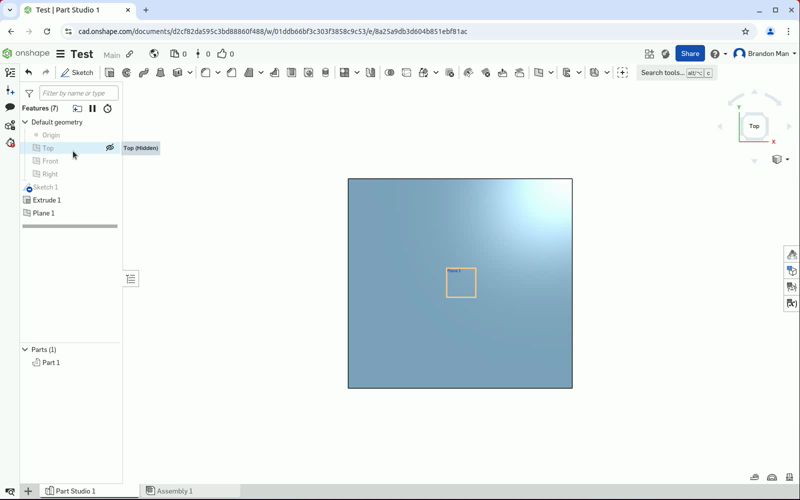
key(shift+s)
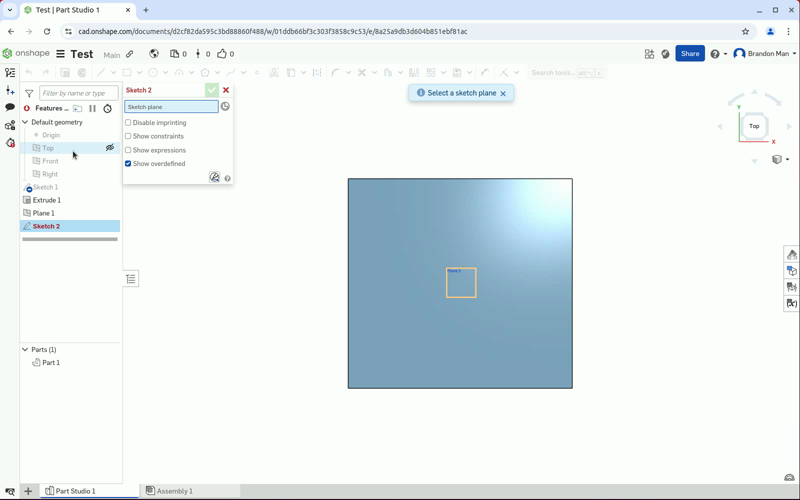
mouse_move(73, 215)
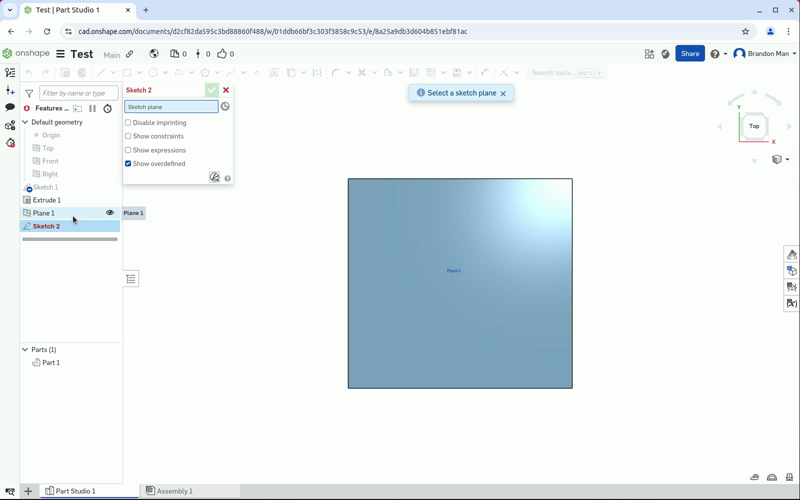
click(73, 215)
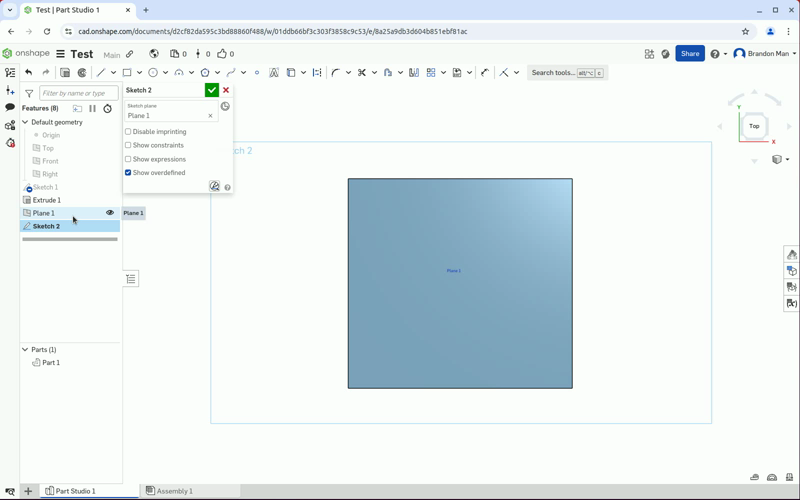
mouse_move(73, 352)
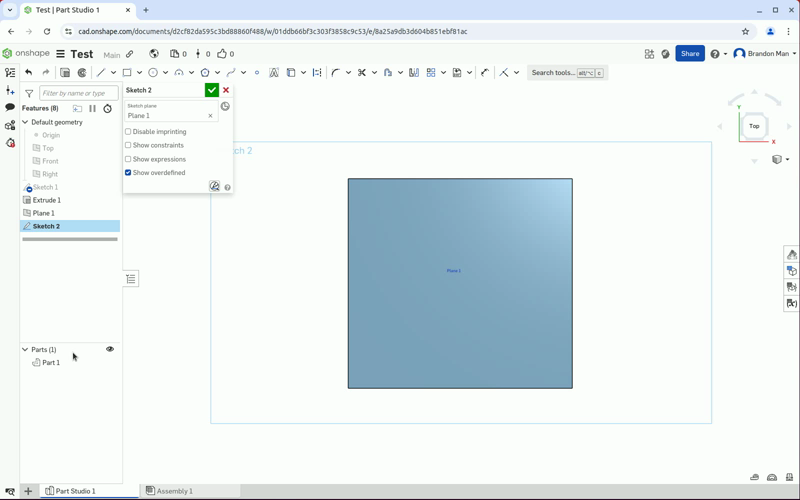
key(y)
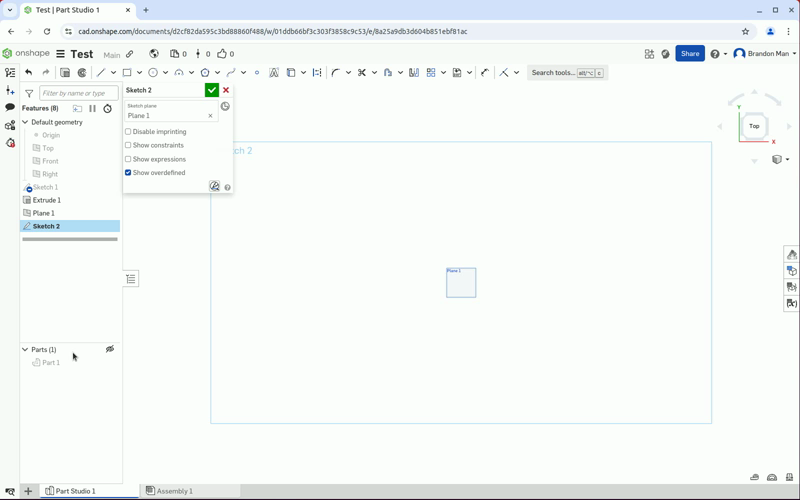
key(c)
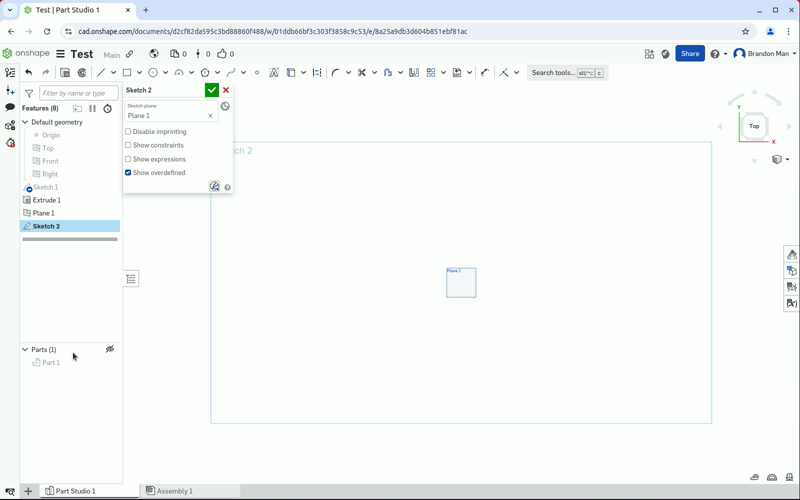
key_down(shift)
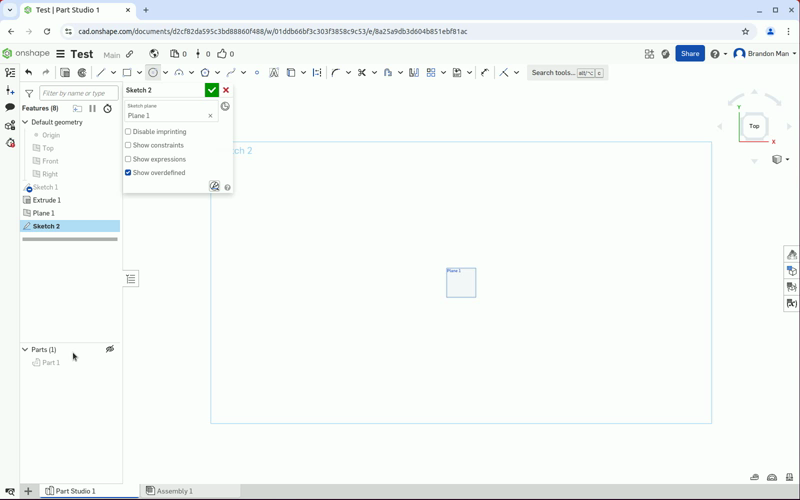
mouse_move(460, 282)
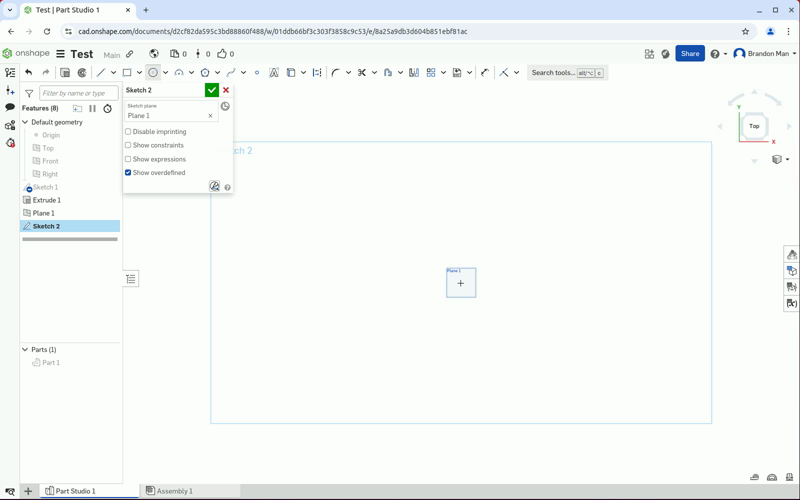
click(460, 282)
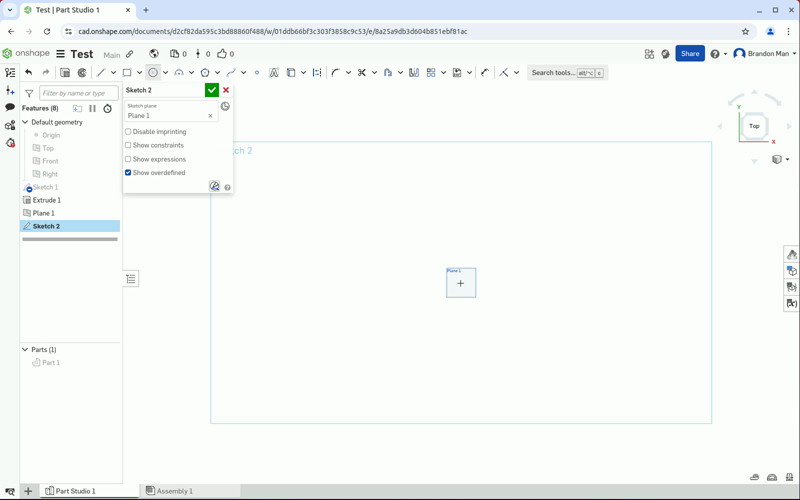
key_up(shift)
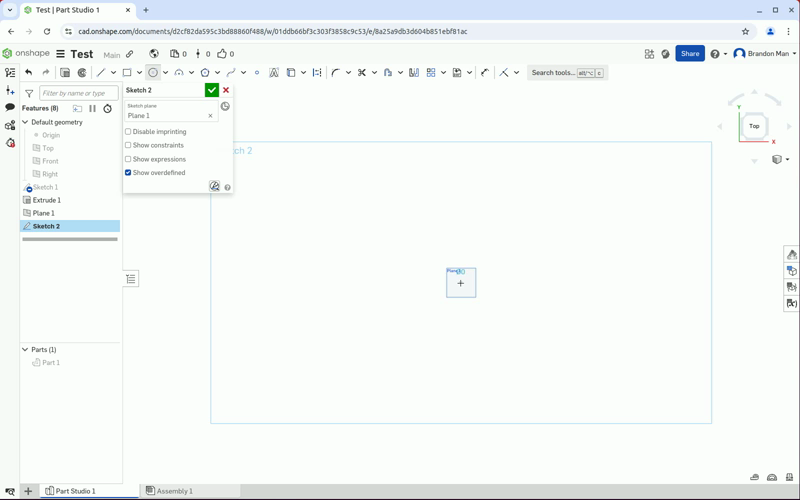
mouse_move(527, 282)
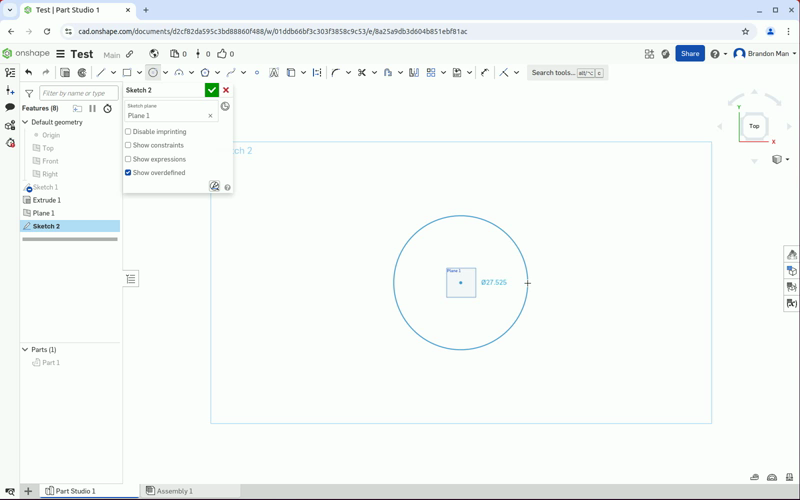
click(527, 282)
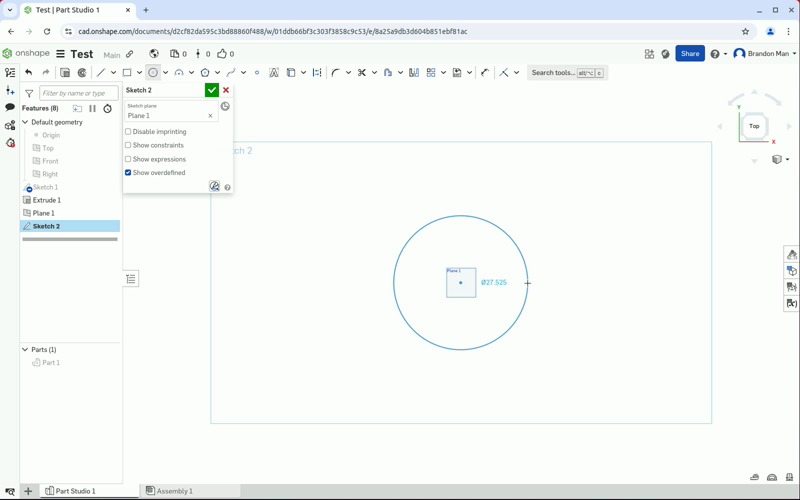
key(esc)
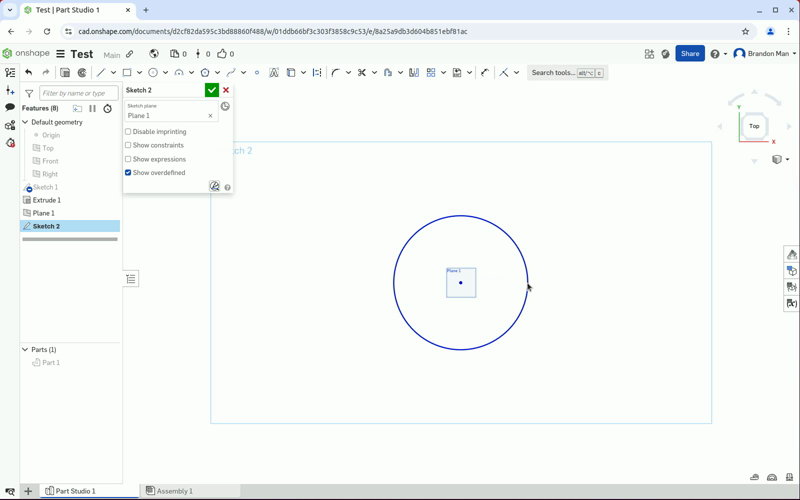
mouse_move(434, 270)
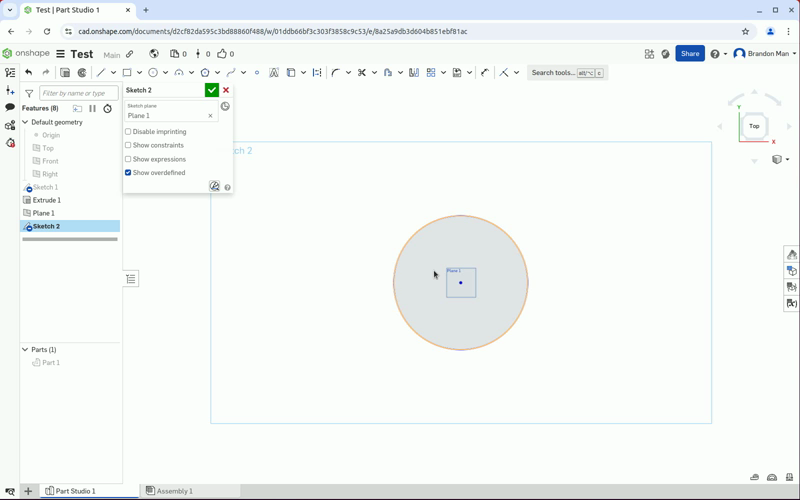
click(434, 270)
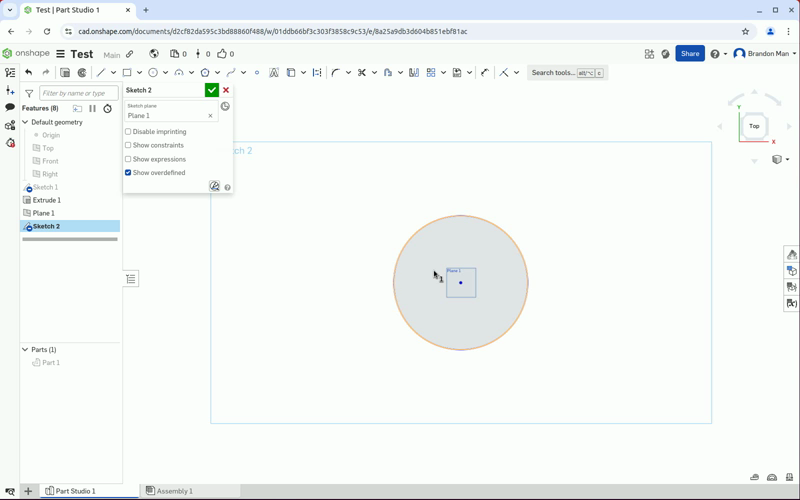
mouse_move(73, 352)
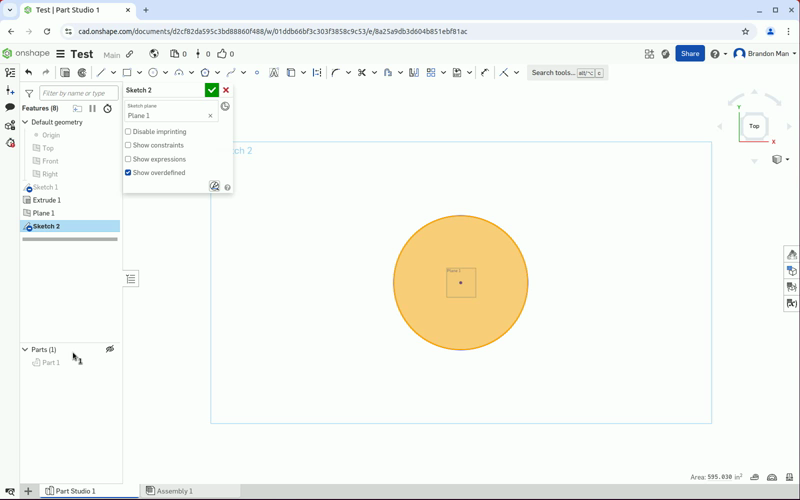
key(shift+y)
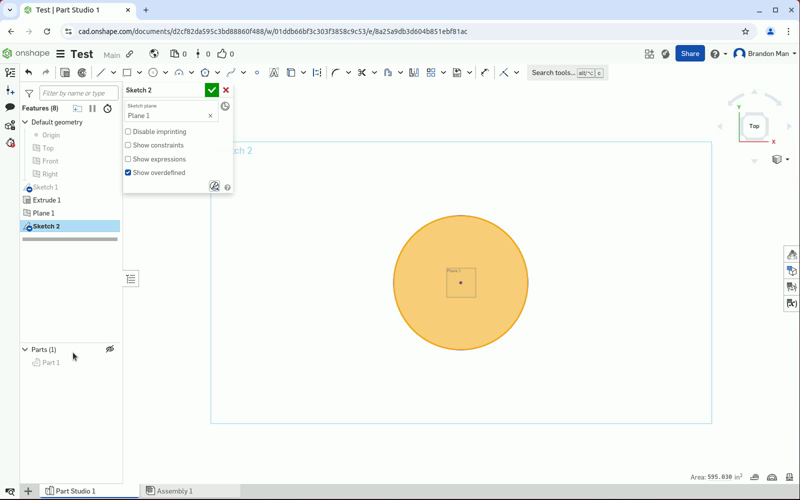
key(shift+e)
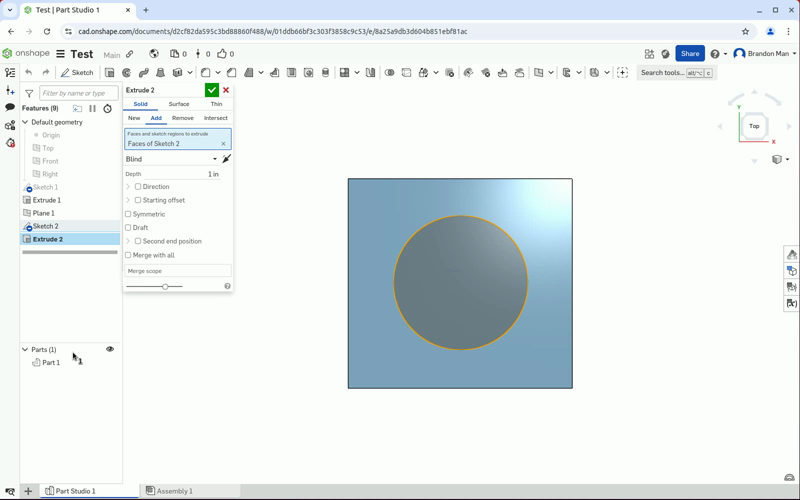
mouse_move(143, 106)
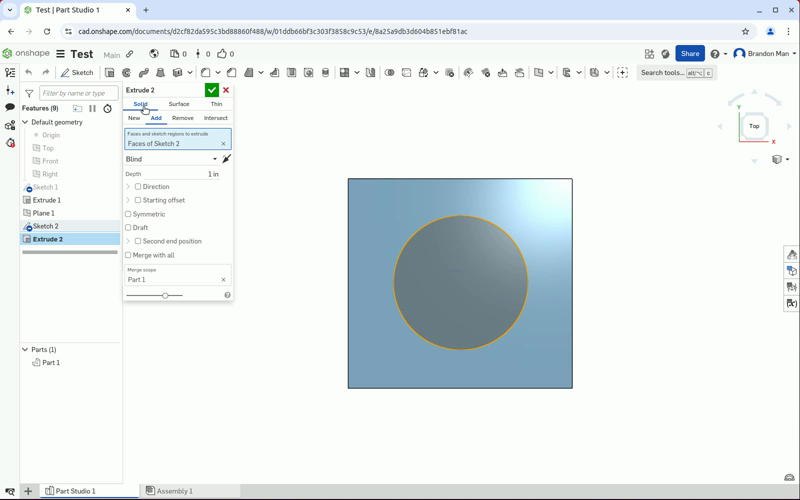
click(143, 106)
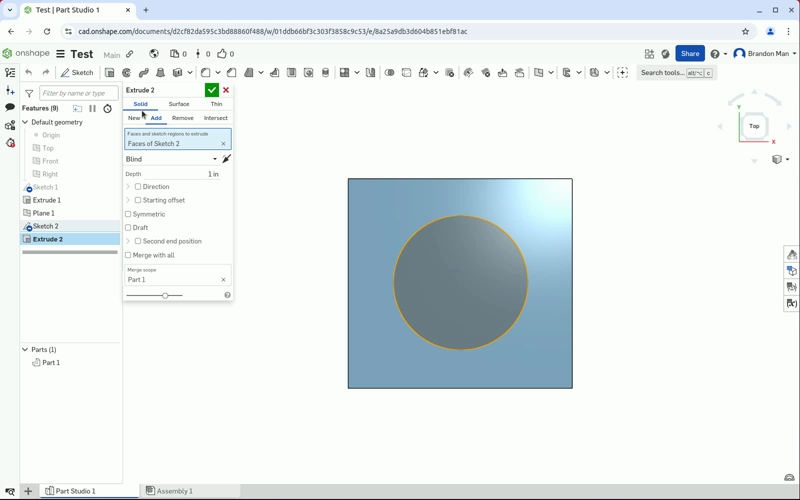
mouse_move(137, 120)
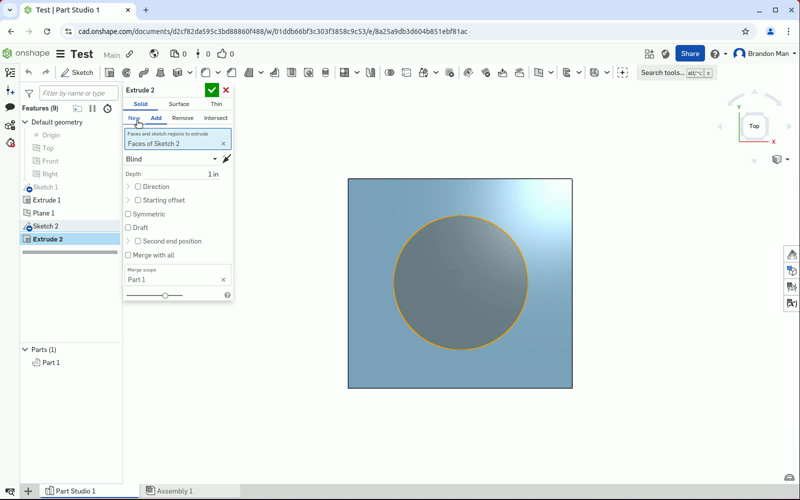
click(137, 120)
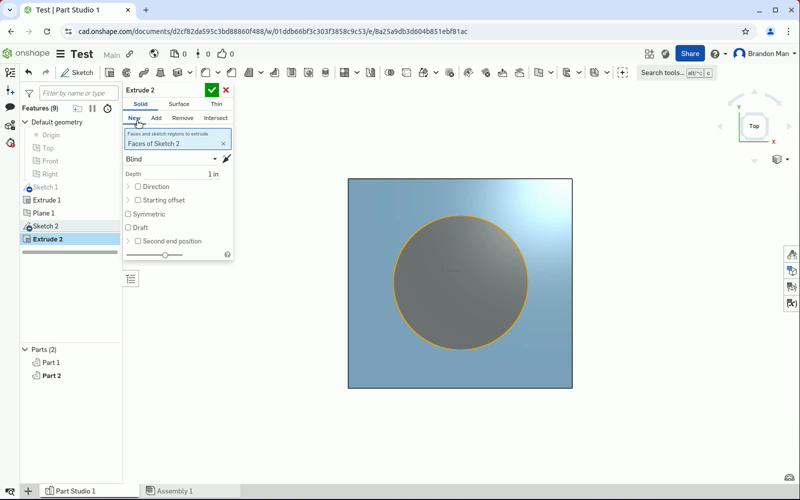
key(tab, 4)
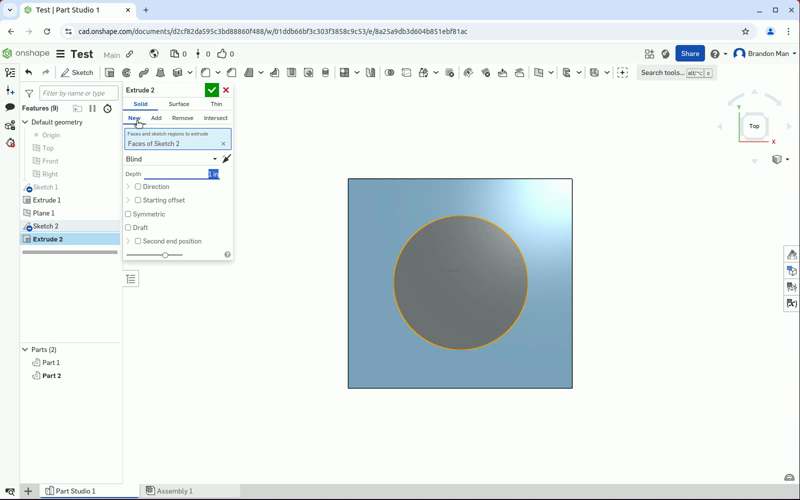
text(3.851)
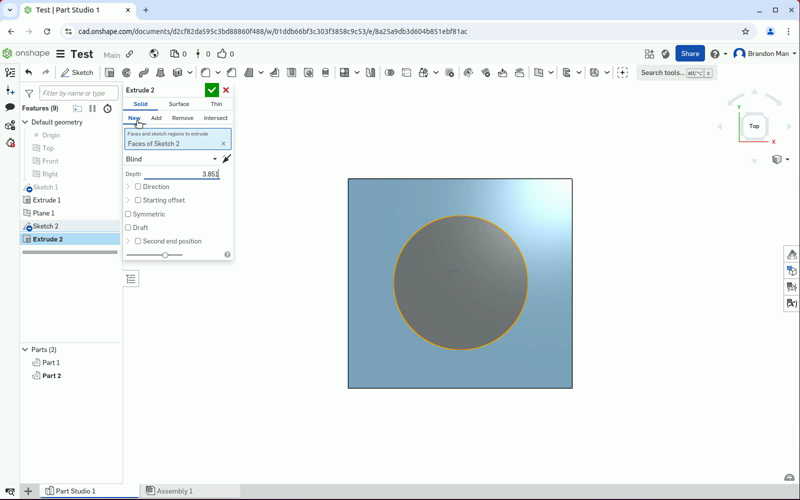
key(enter)
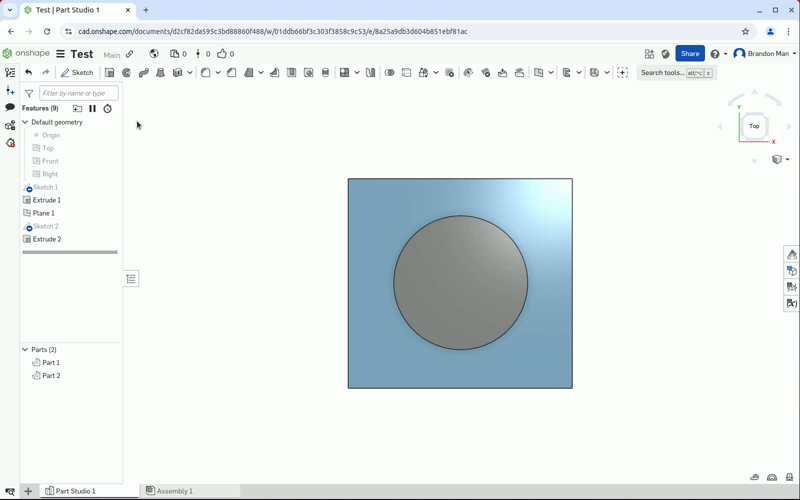
key(shift+h)
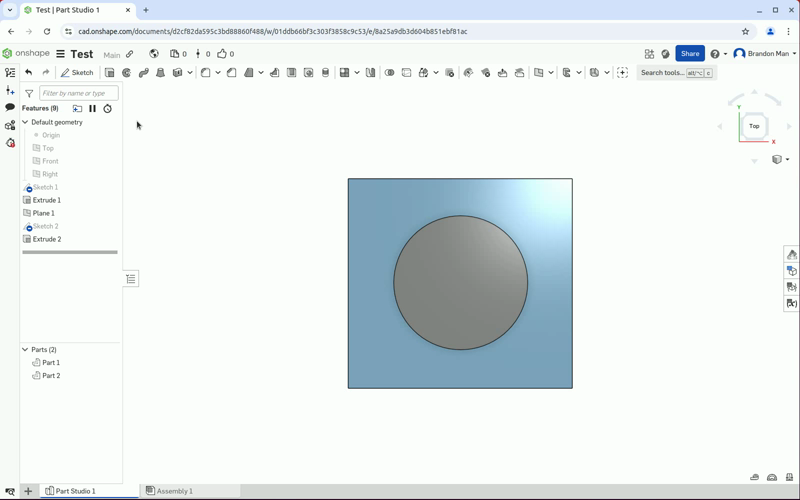
key(shift+h)
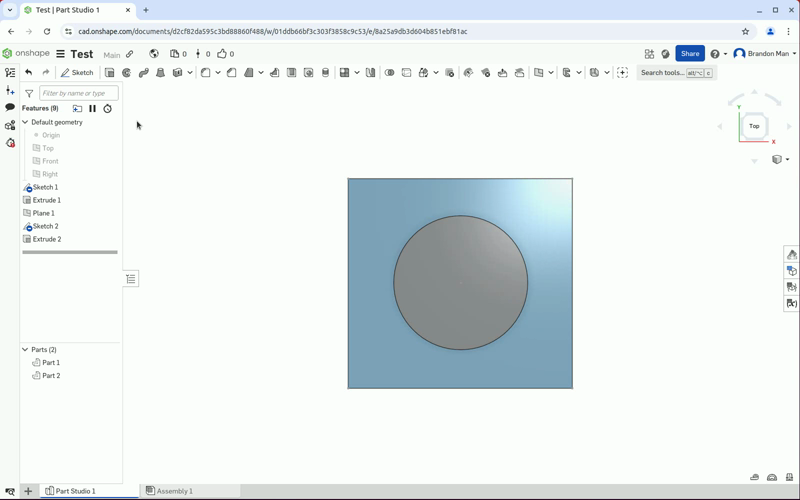
key(shift+7)
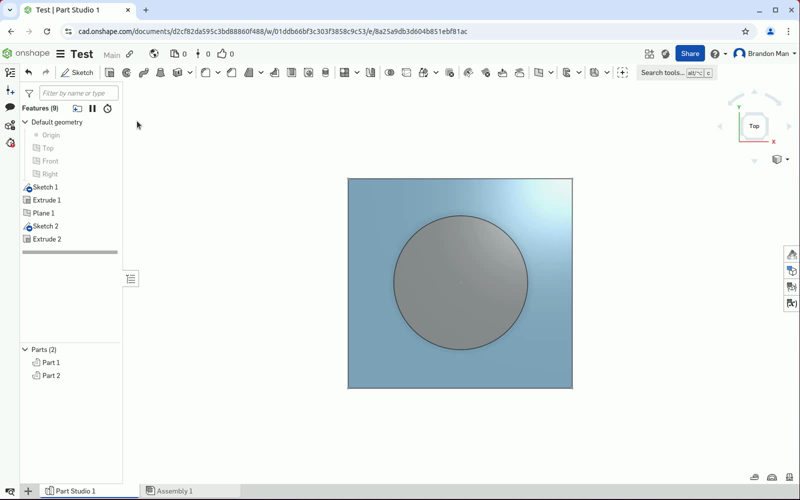
key(up, 3)
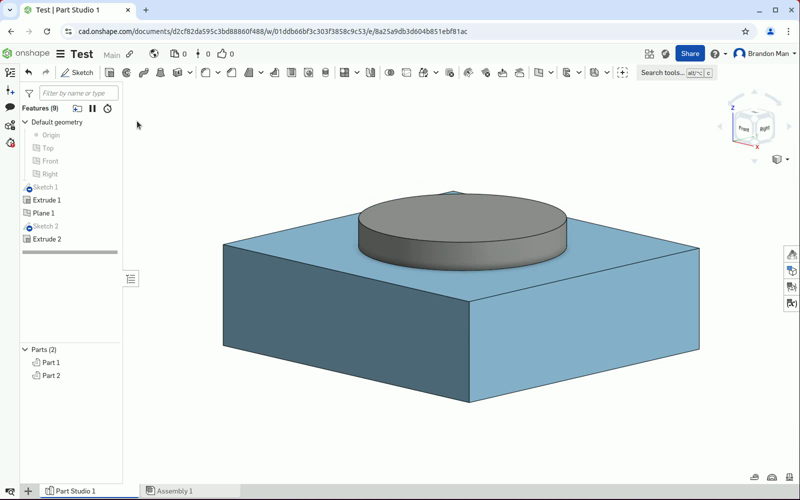
key(left, 3)
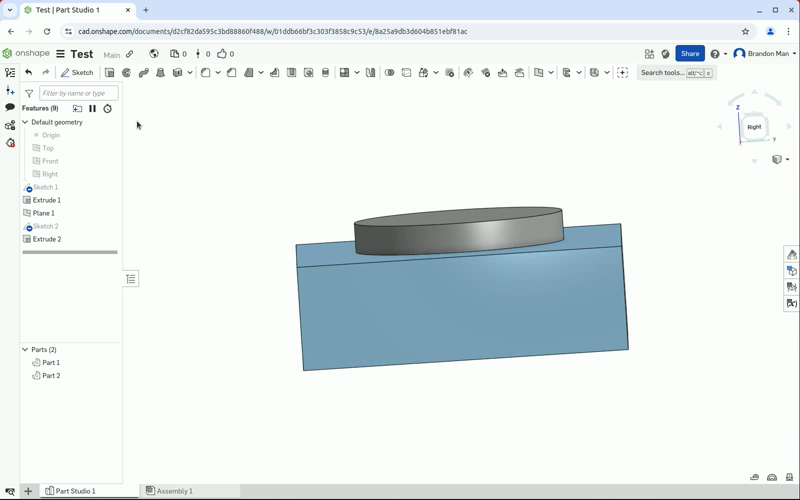
key(right, 3)
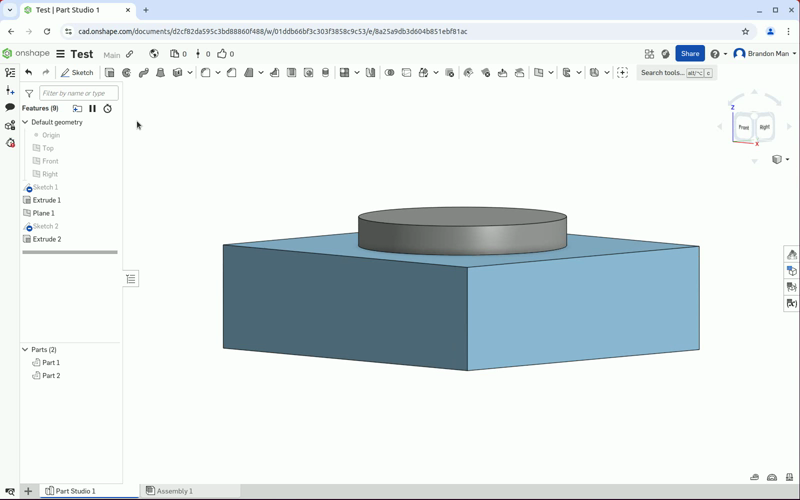
key(down, 3)
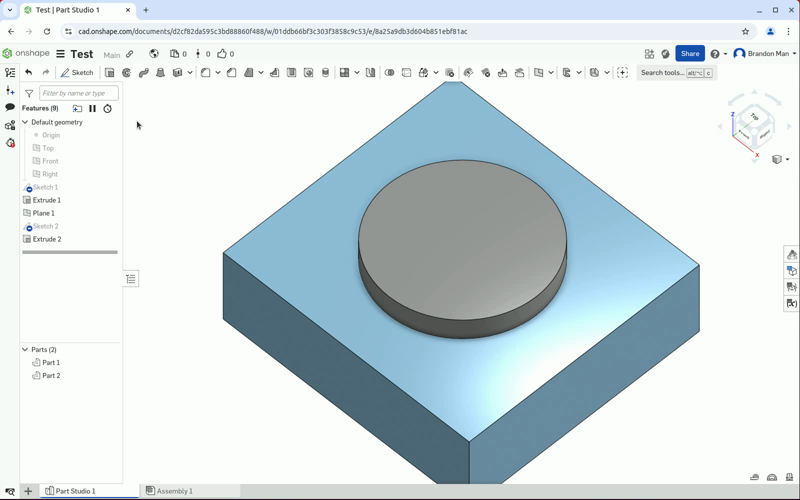
mouse_move(73, 189)
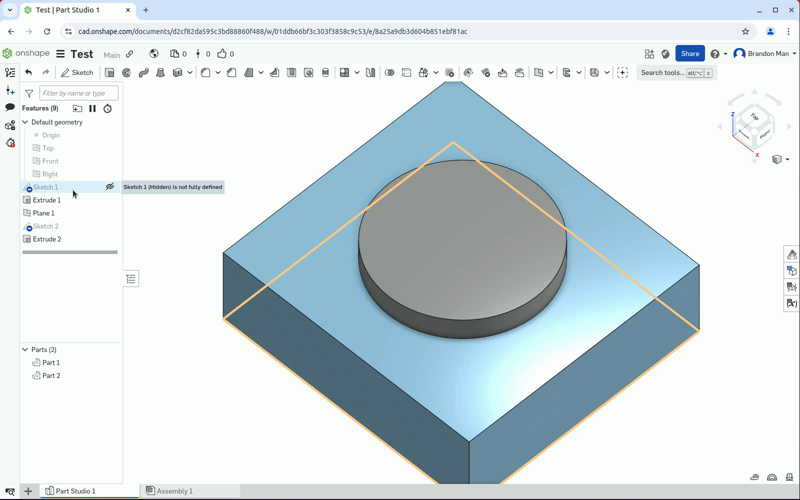
click(73, 189)